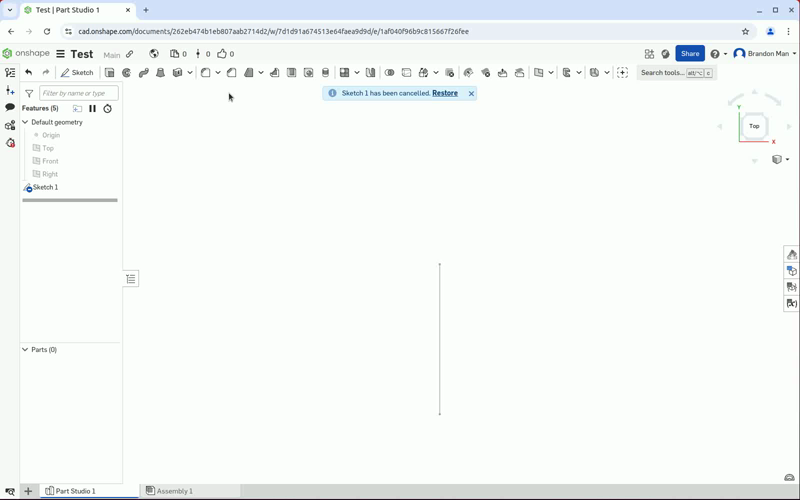
key(shift+h)
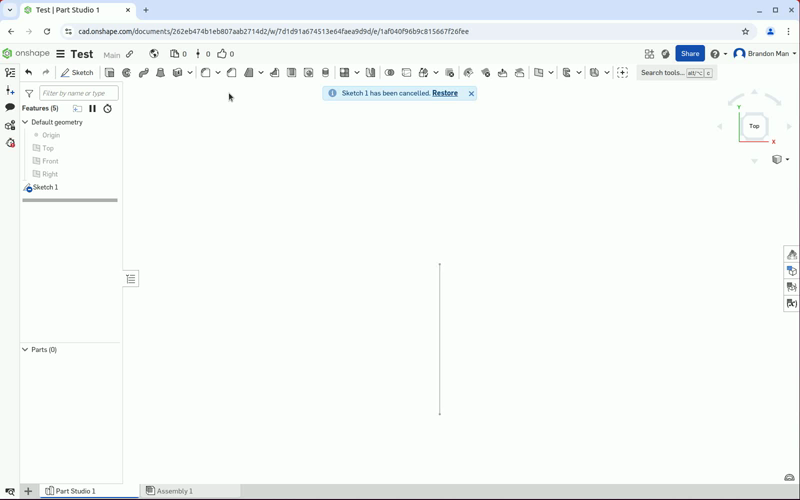
key(shift+s)
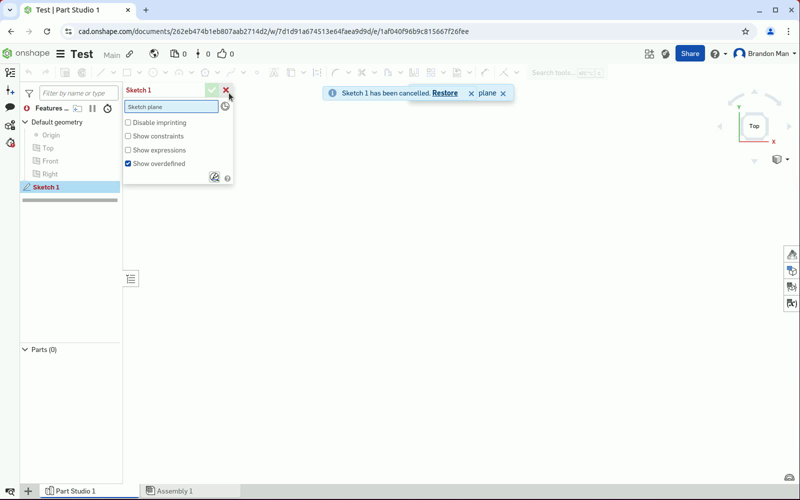
mouse_move(73, 150)
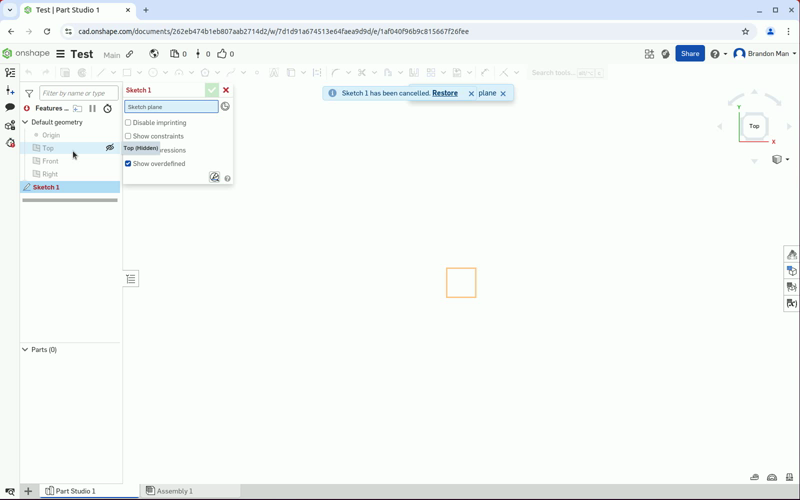
click(73, 150)
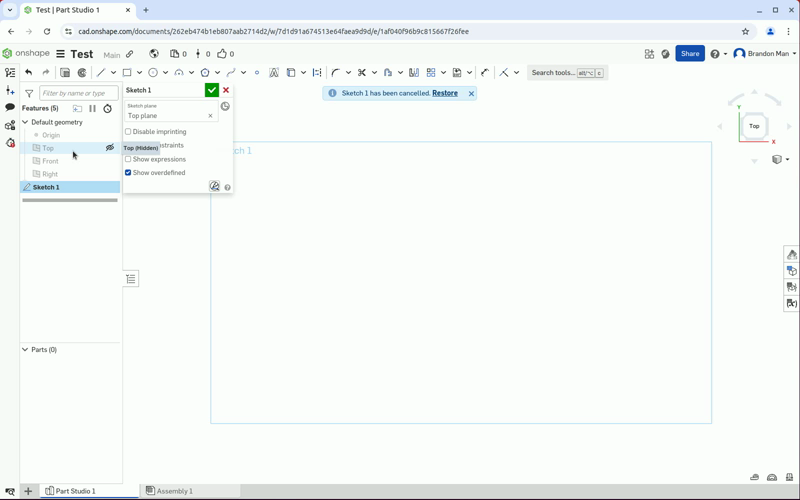
mouse_move(73, 352)
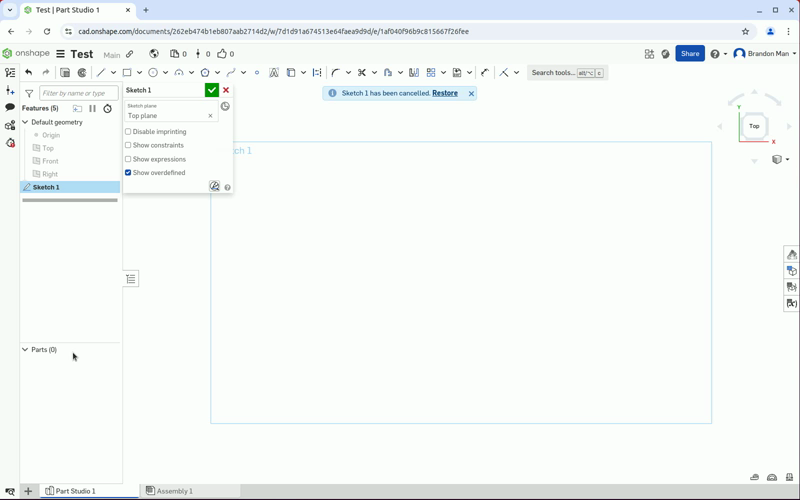
key(y)
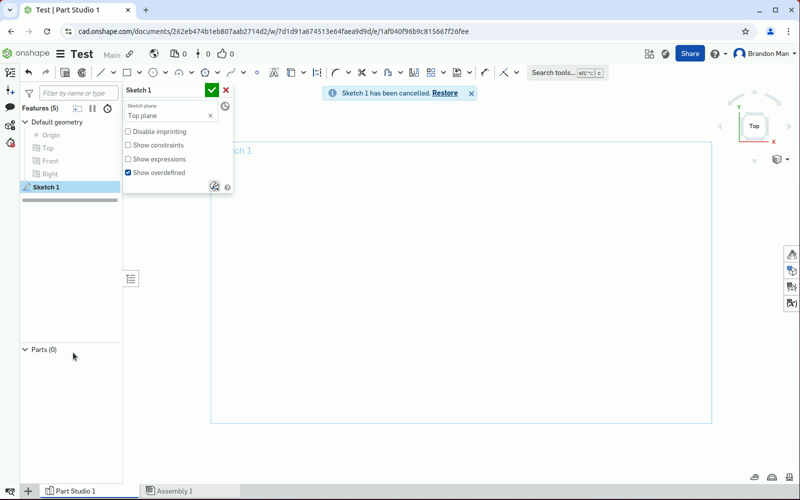
key(c)
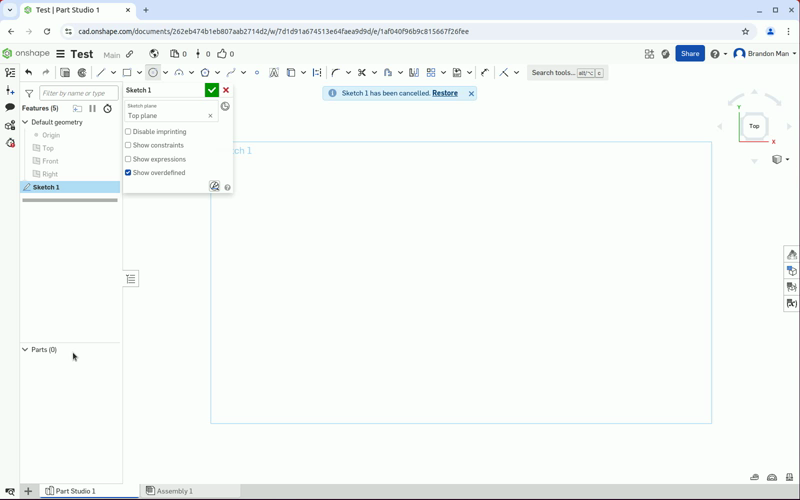
key_down(shift)
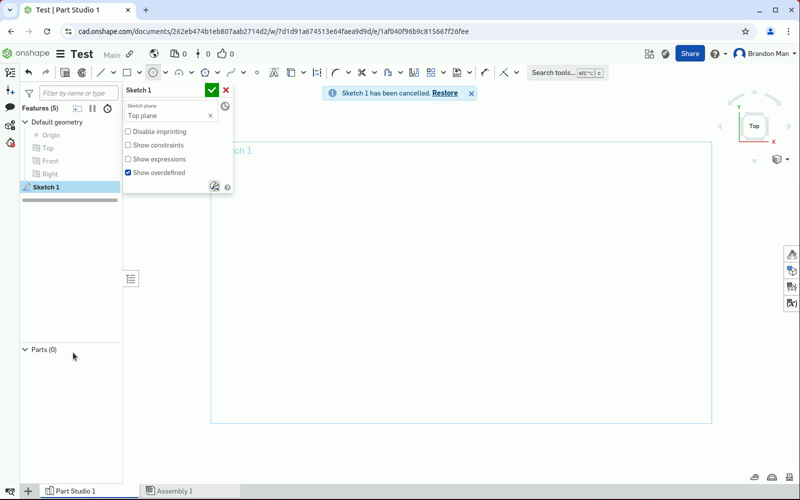
mouse_move(461, 282)
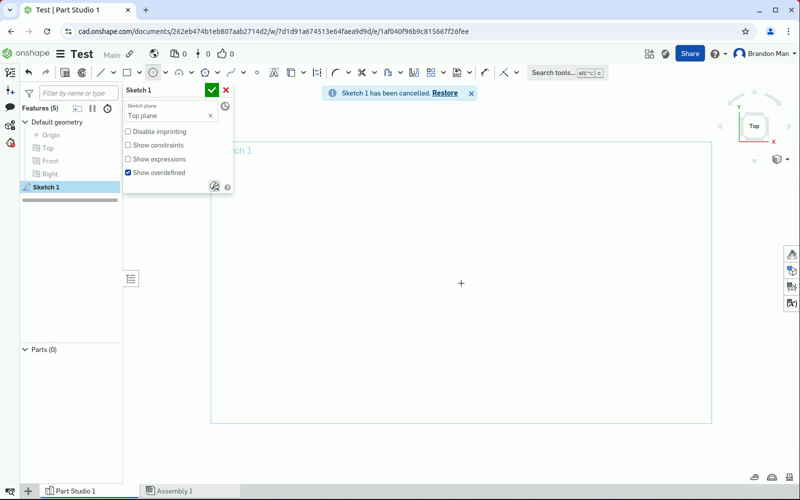
click(461, 282)
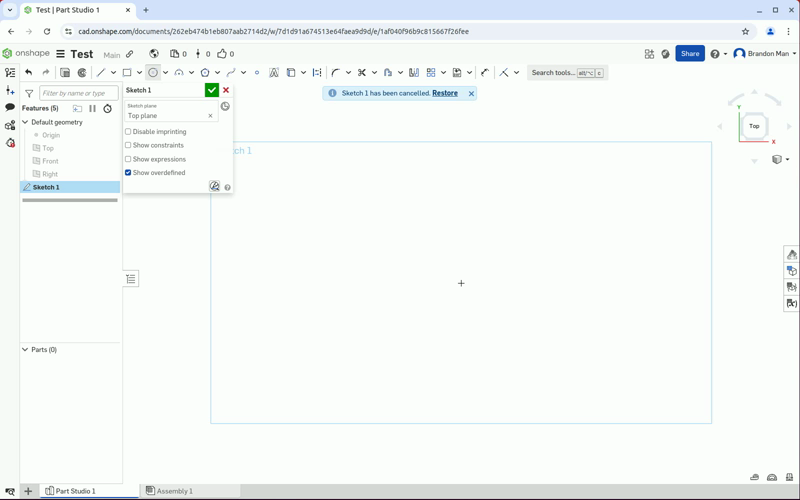
key_up(shift)
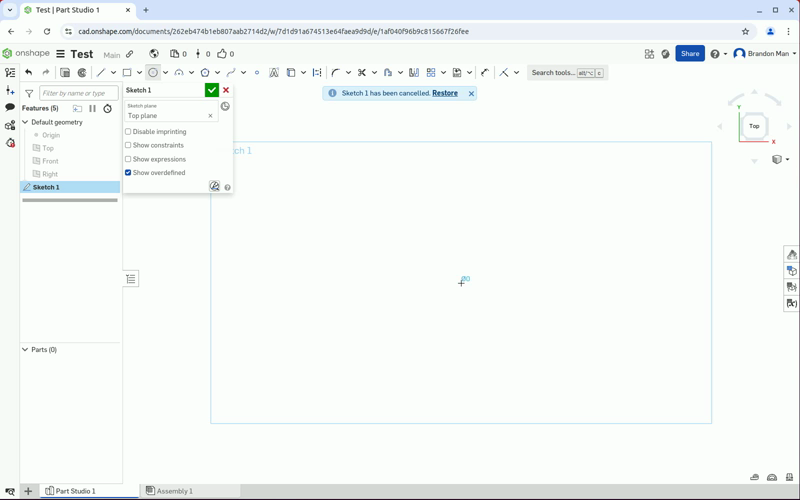
mouse_move(526, 282)
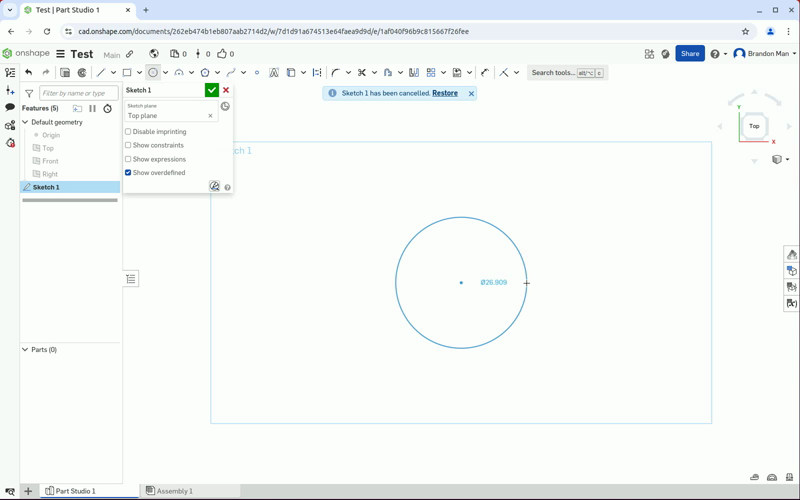
click(526, 282)
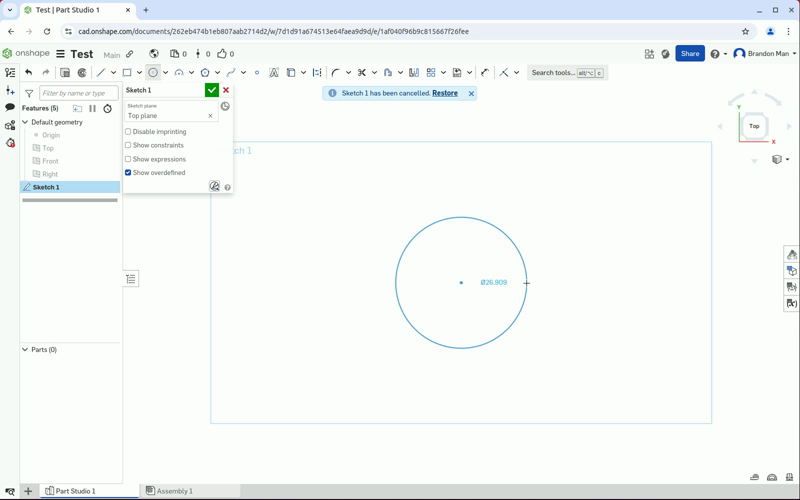
key(esc)
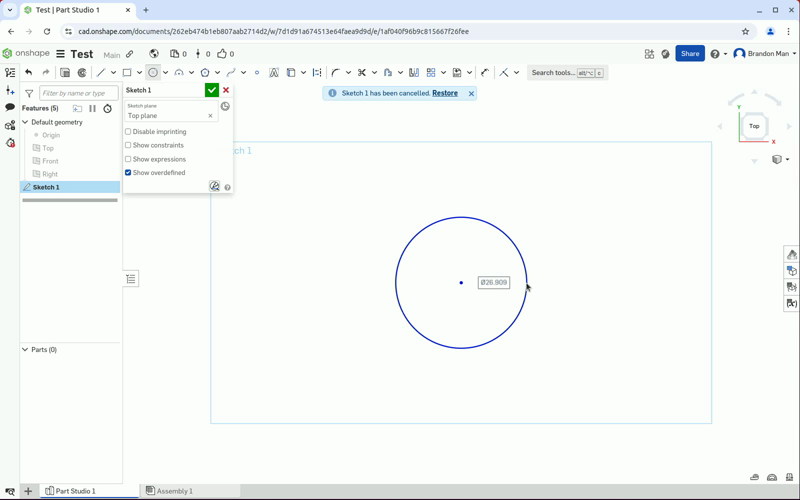
key(c)
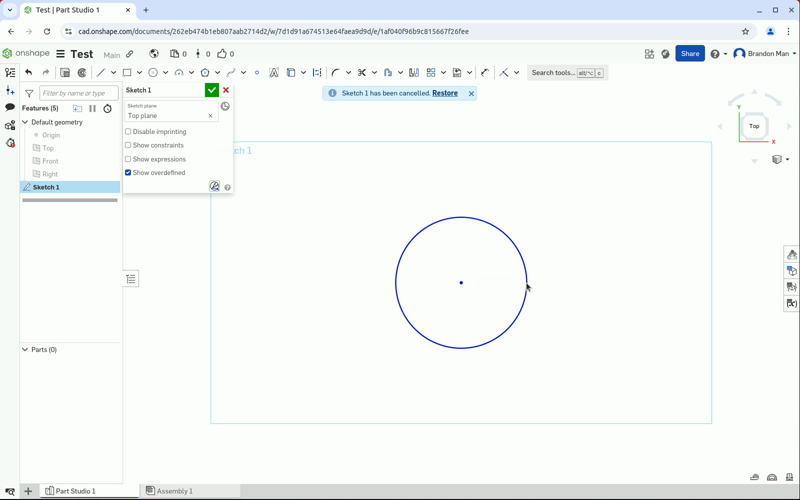
key_down(shift)
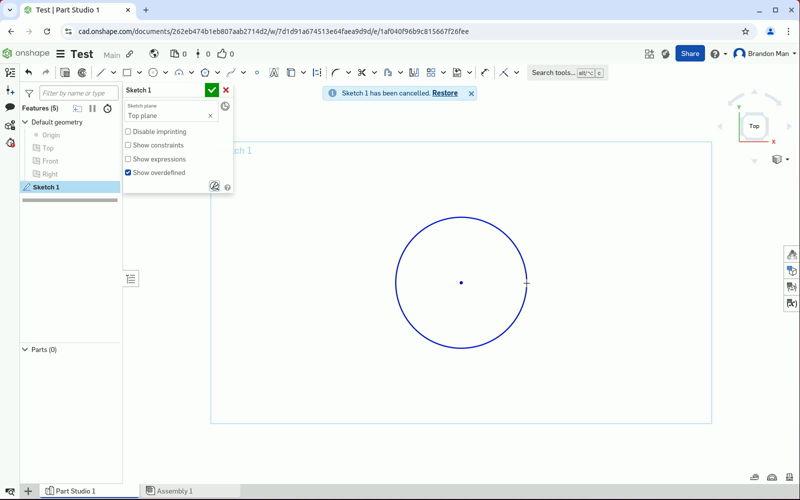
mouse_move(461, 282)
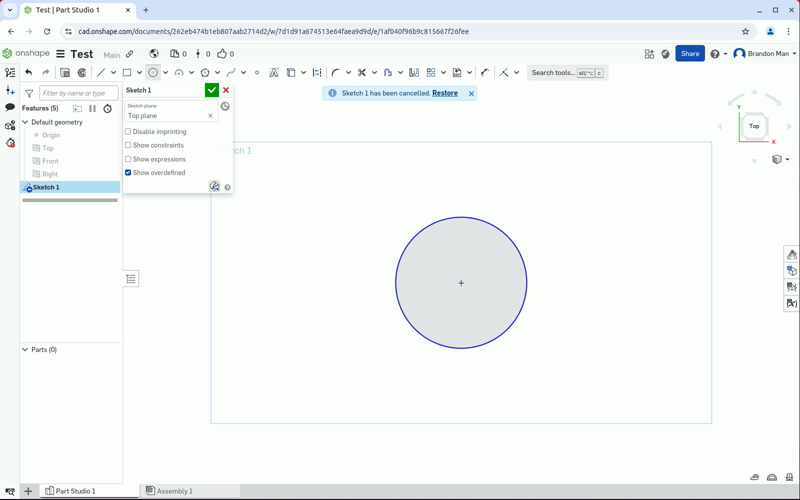
click(461, 282)
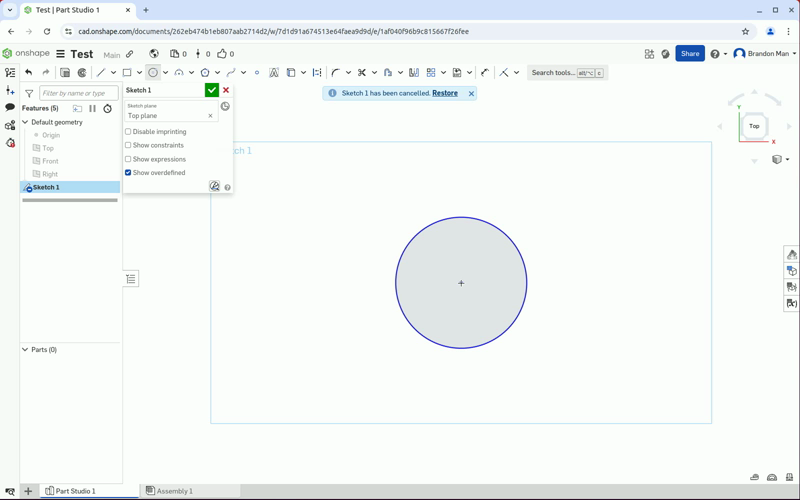
key_up(shift)
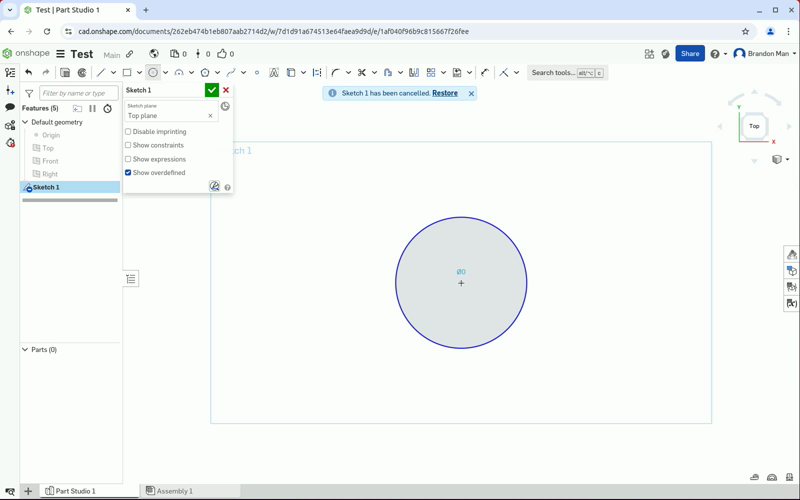
mouse_move(510, 282)
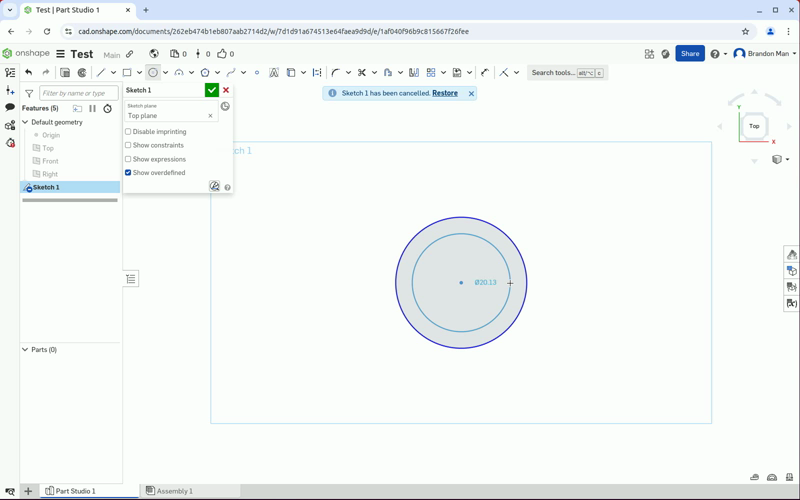
click(510, 282)
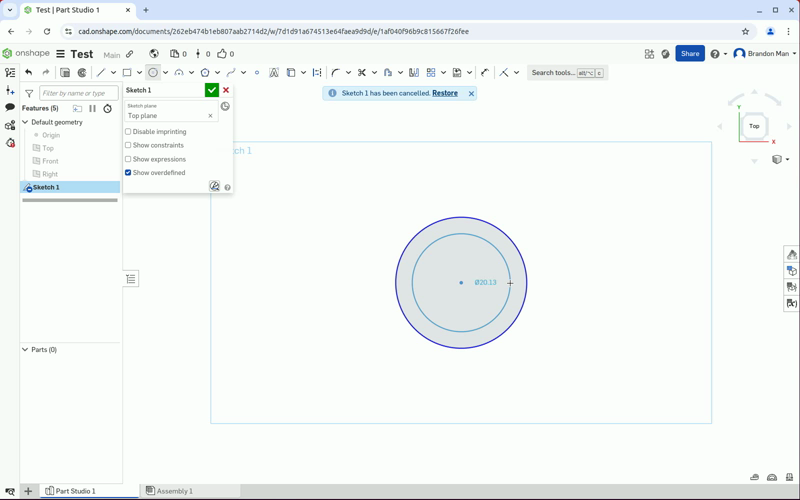
key(esc)
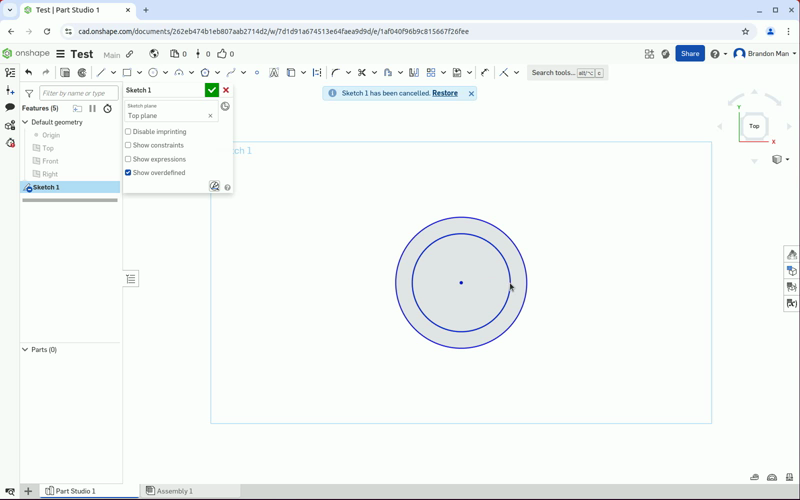
mouse_move(444, 335)
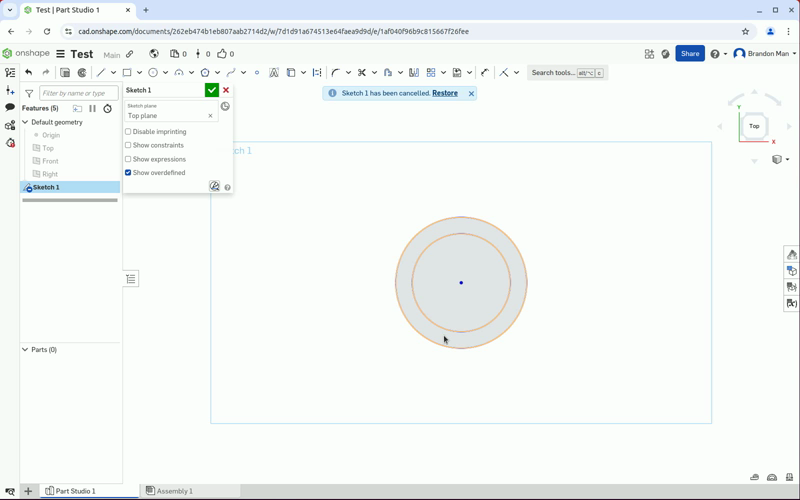
click(444, 335)
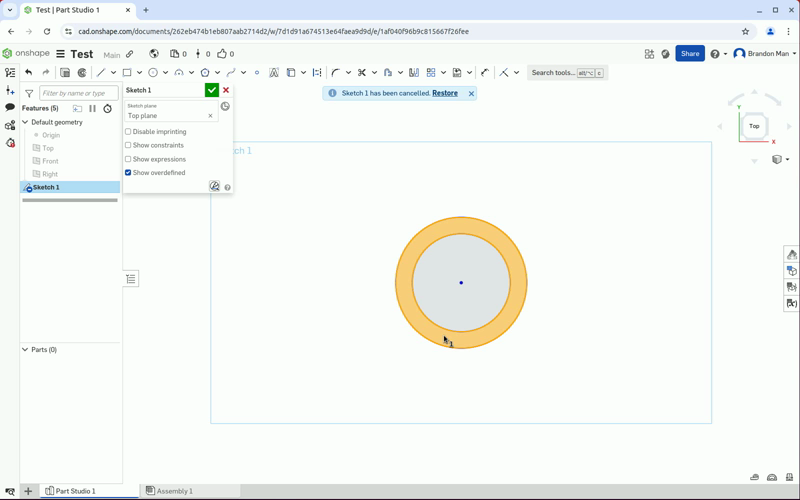
mouse_move(73, 352)
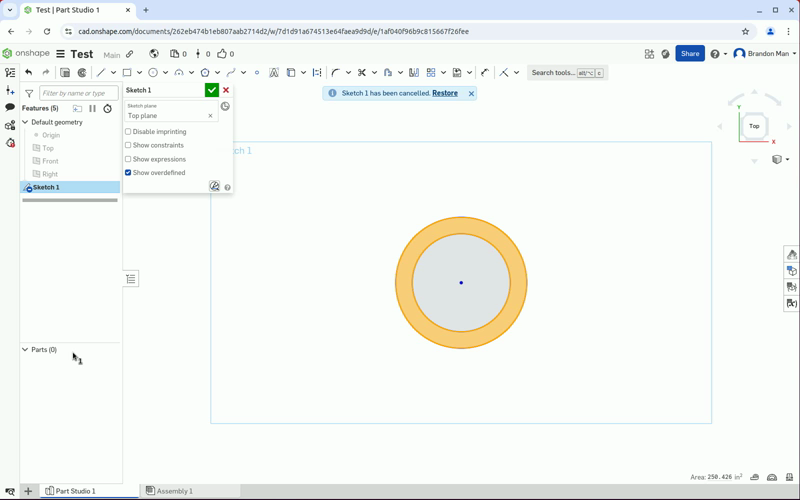
key(shift+y)
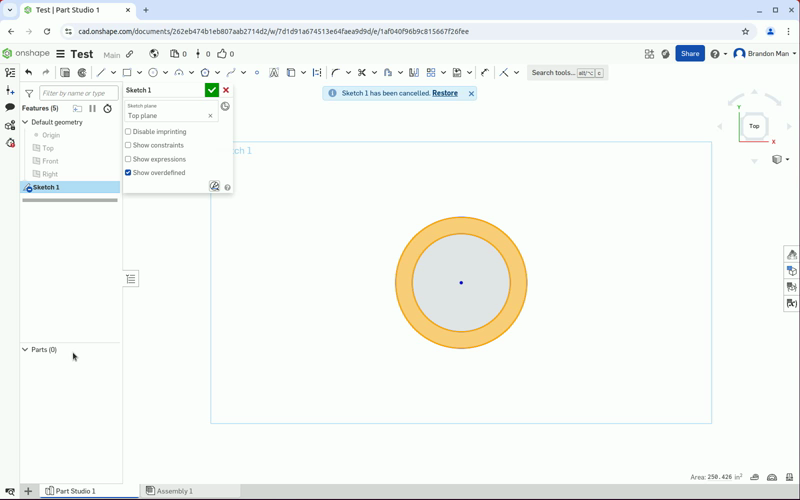
key(shift+e)
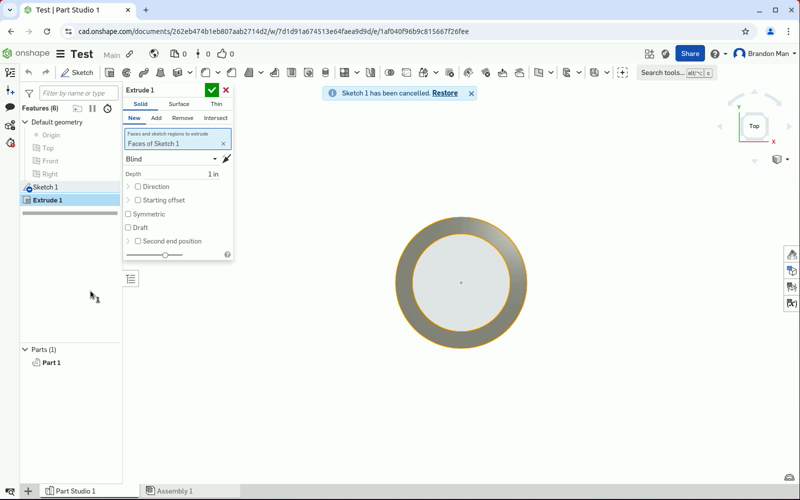
mouse_move(143, 106)
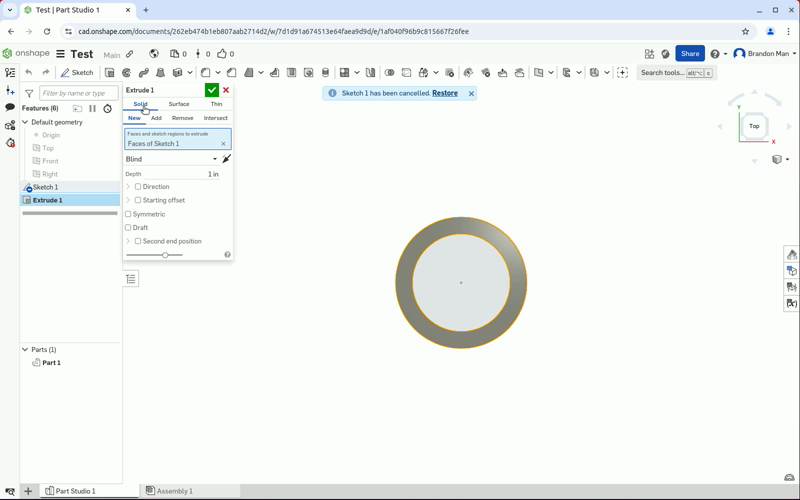
click(143, 106)
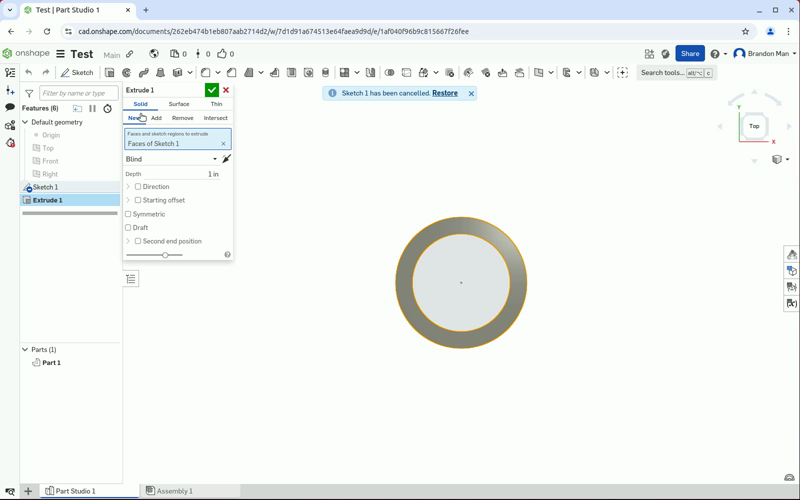
mouse_move(137, 120)
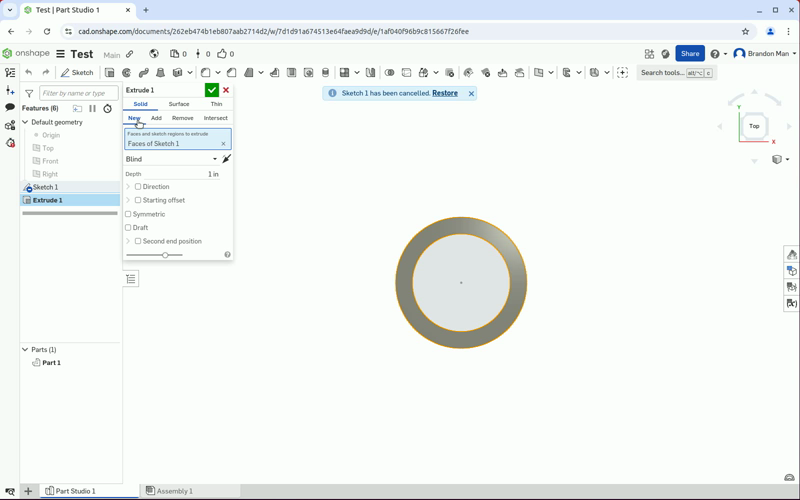
click(137, 120)
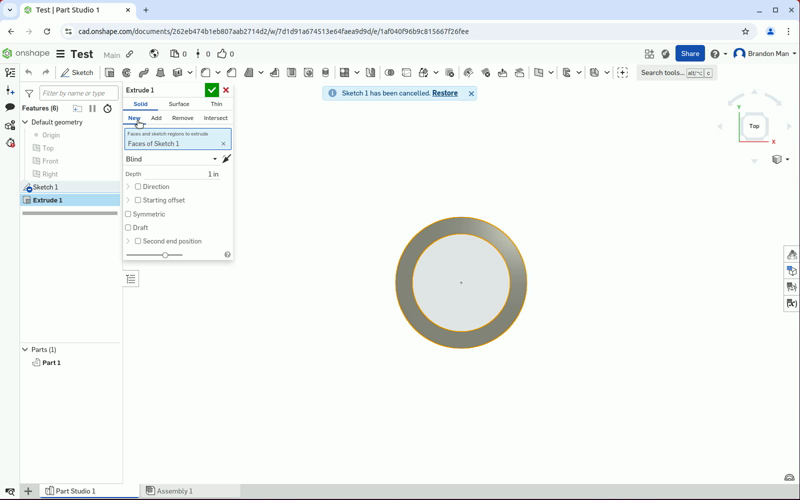
key(tab, 4)
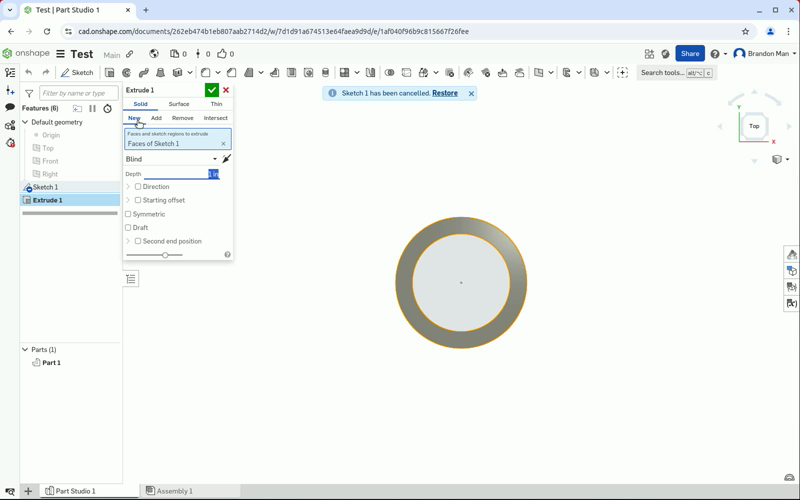
text(3.129)
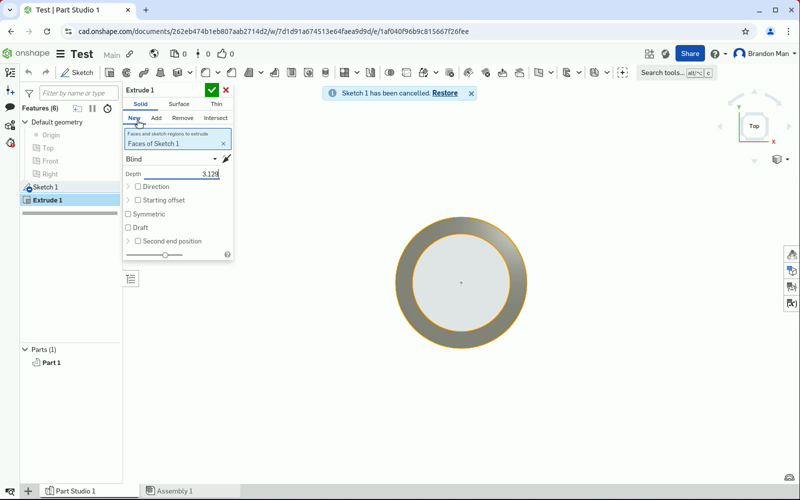
key(enter)
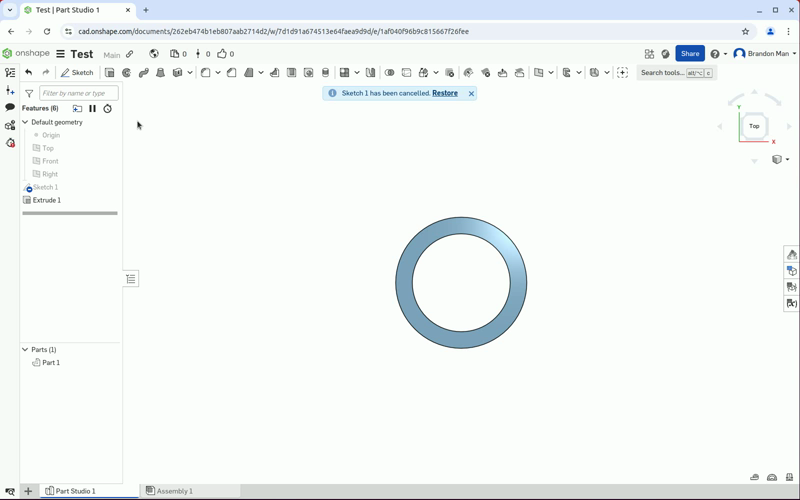
key(shift+h)
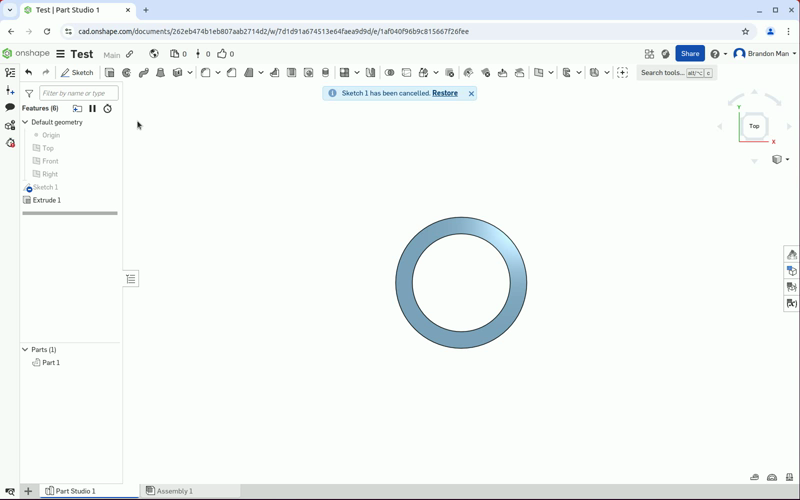
key(shift+h)
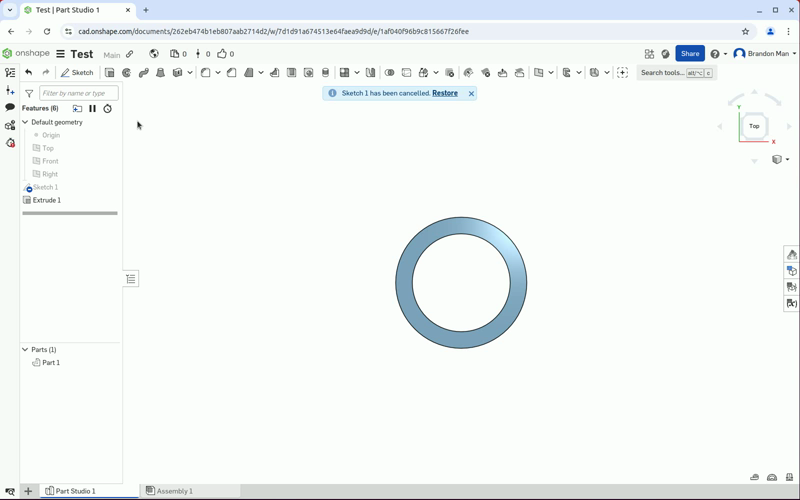
mouse_move(73, 189)
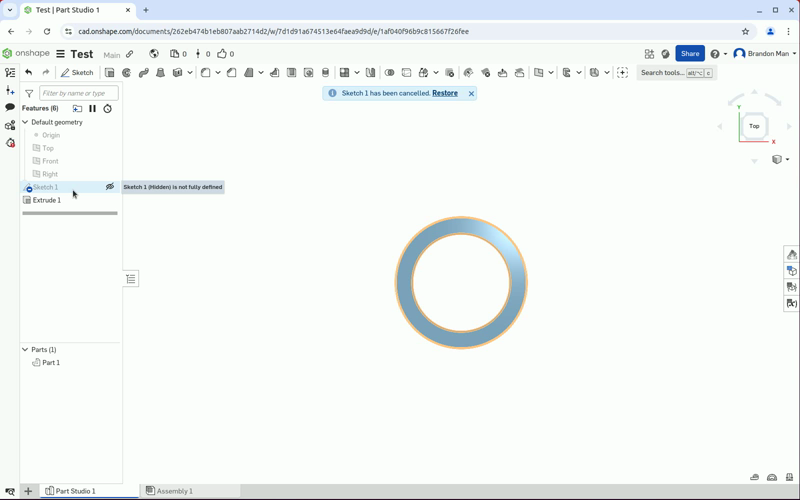
click(73, 189)
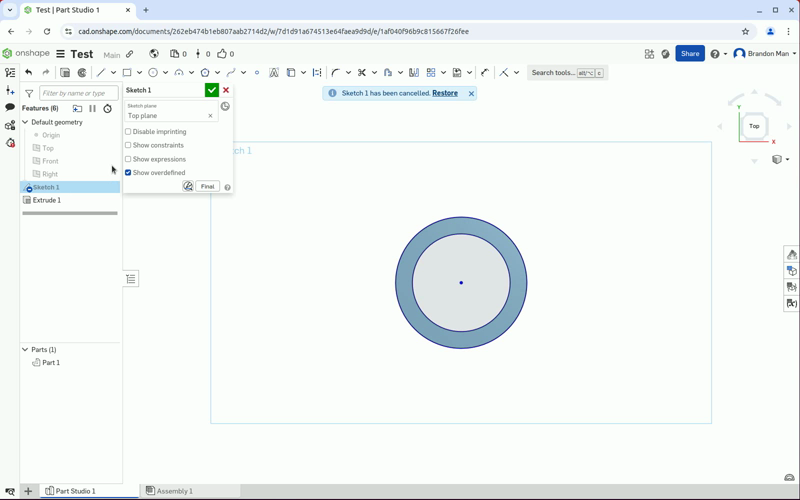
mouse_move(229, 92)
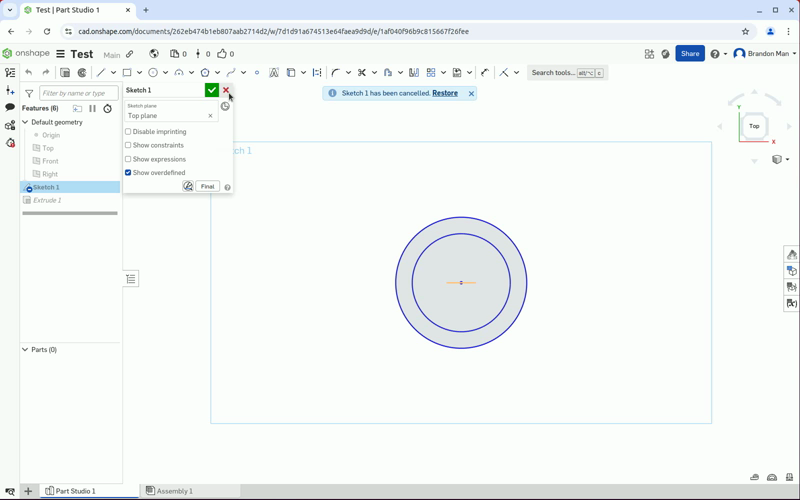
click(229, 92)
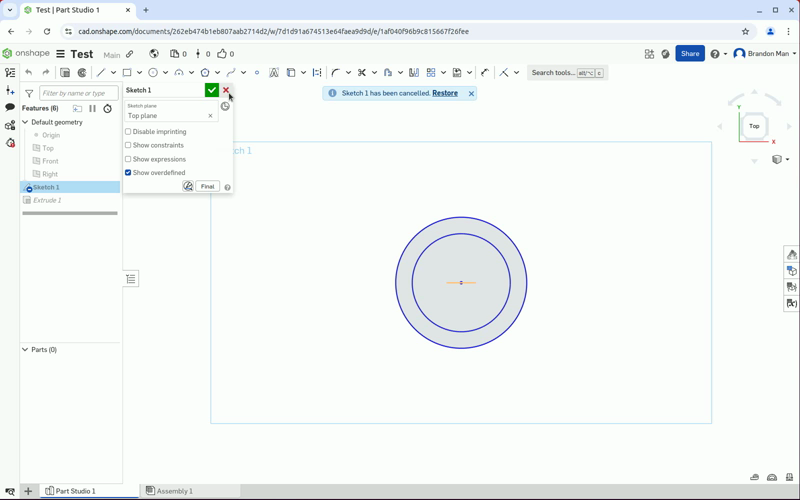
key(shift+s)
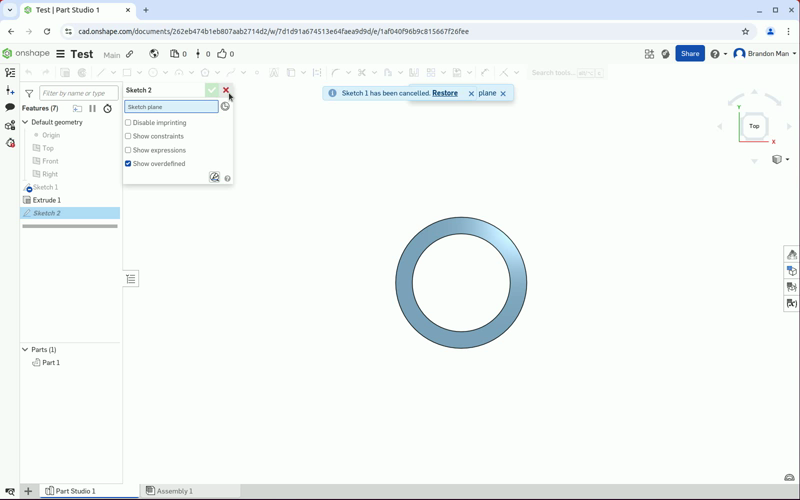
mouse_move(73, 150)
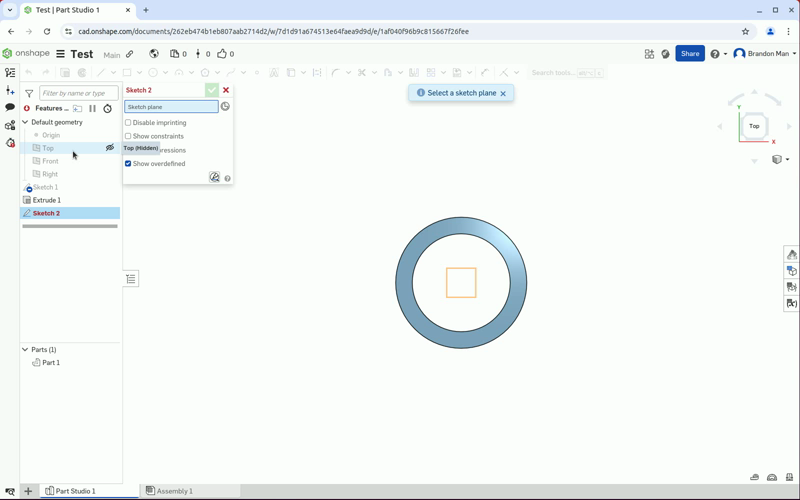
click(73, 150)
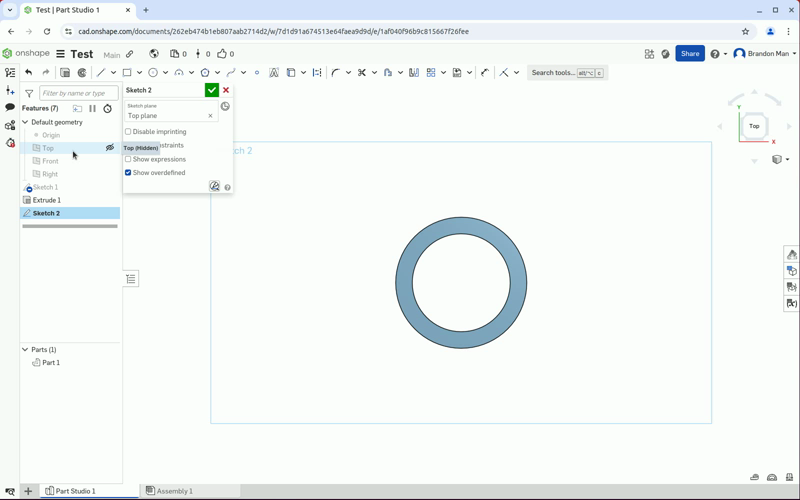
mouse_move(73, 352)
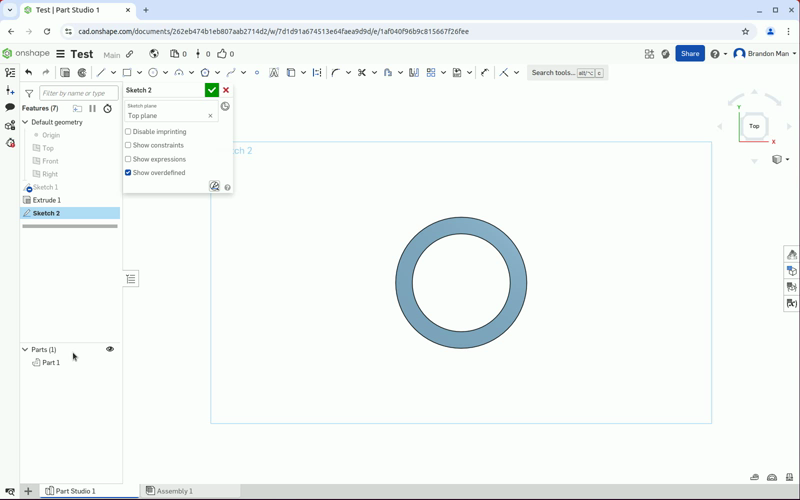
key(y)
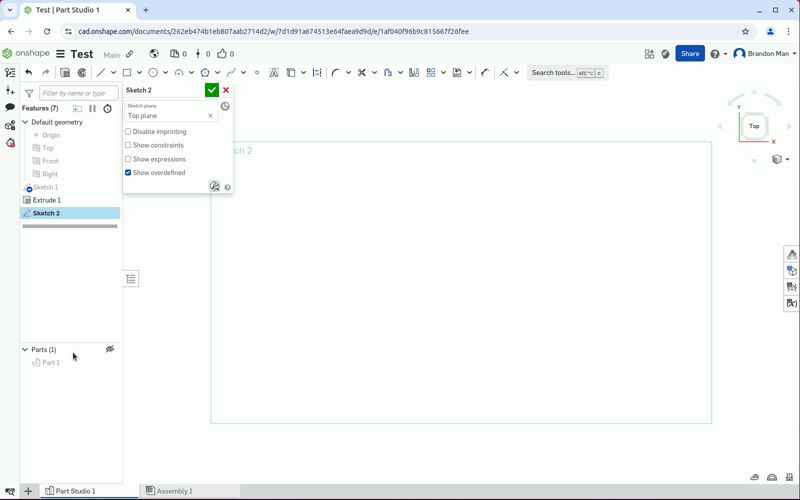
key(c)
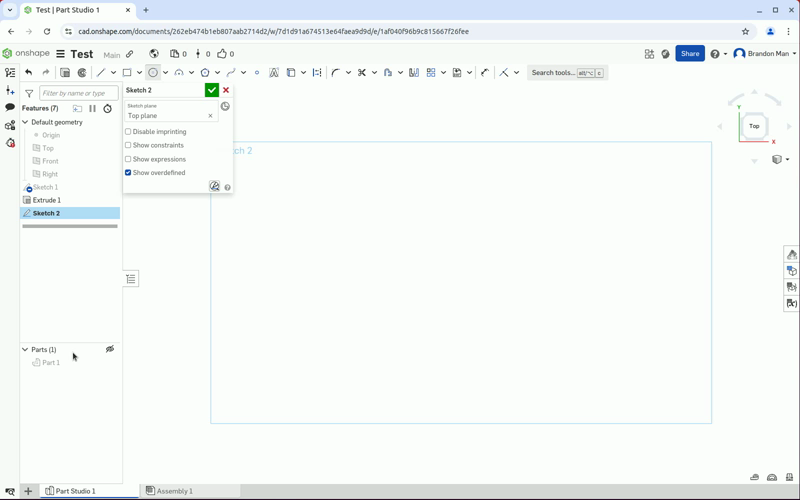
key_down(shift)
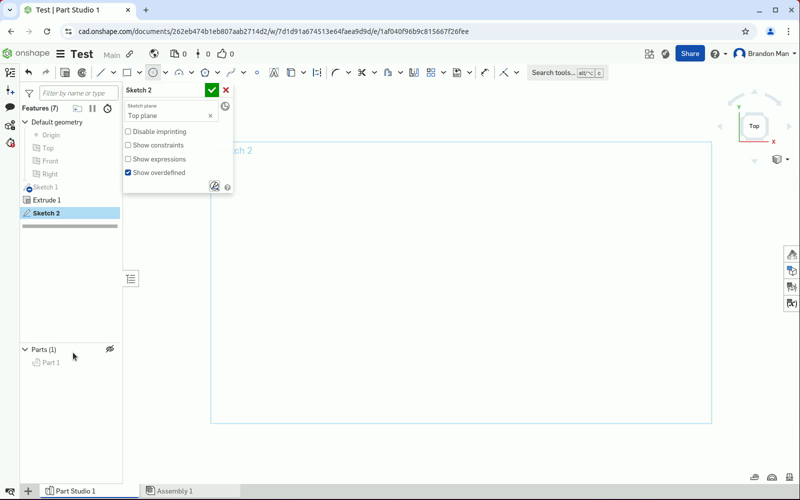
mouse_move(460, 282)
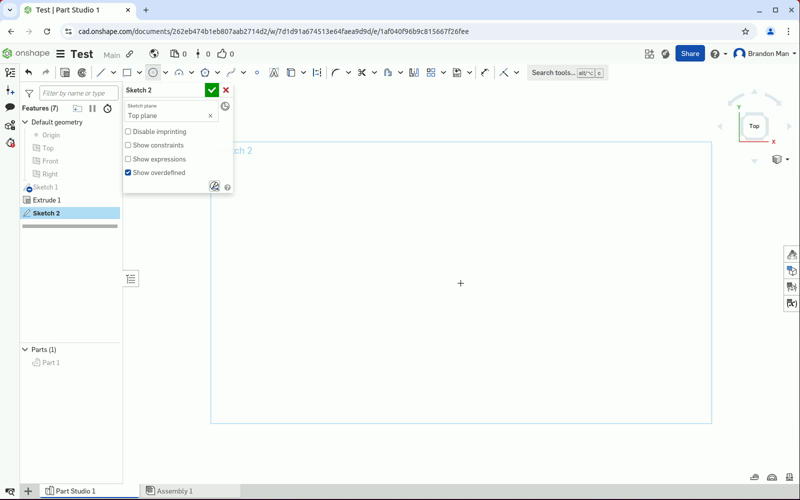
click(460, 282)
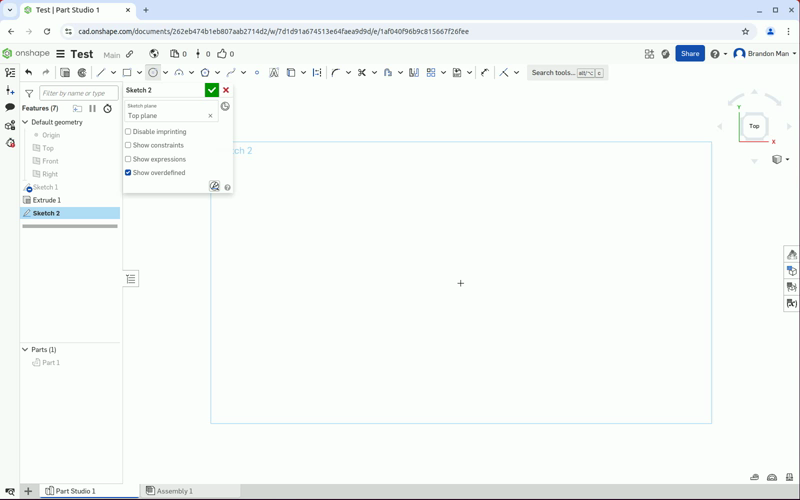
key_up(shift)
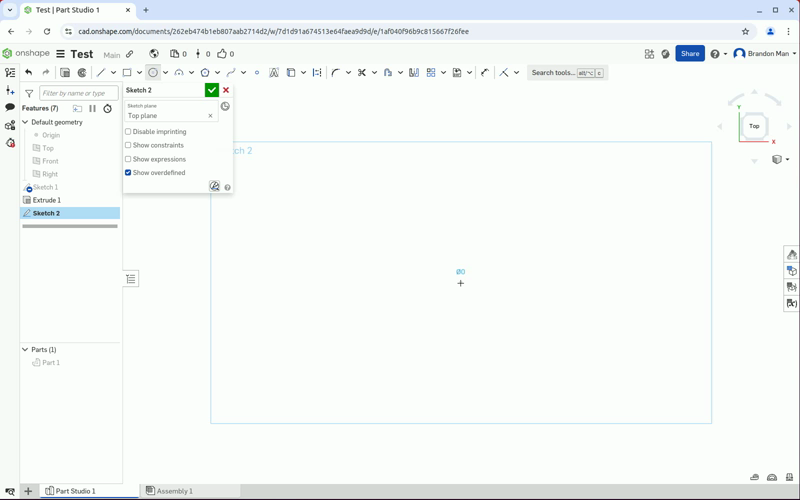
mouse_move(510, 282)
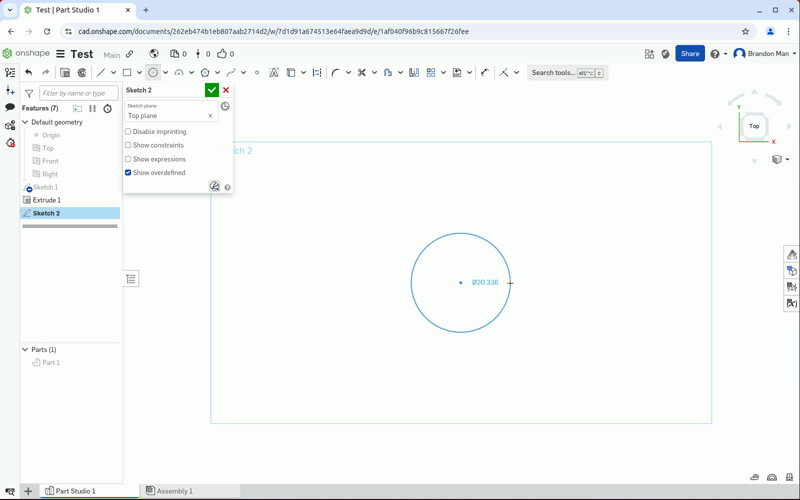
click(510, 282)
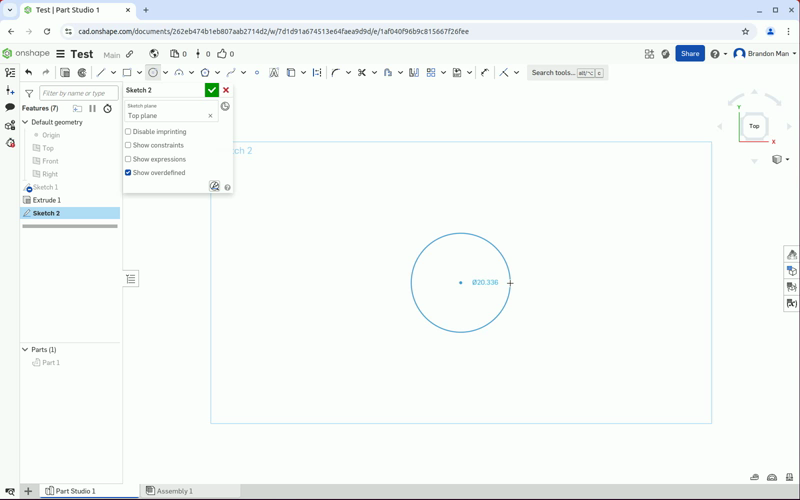
key(esc)
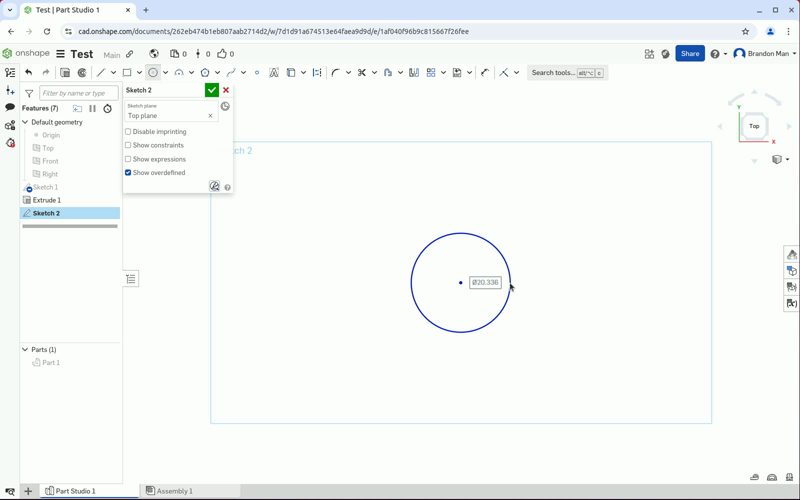
key(c)
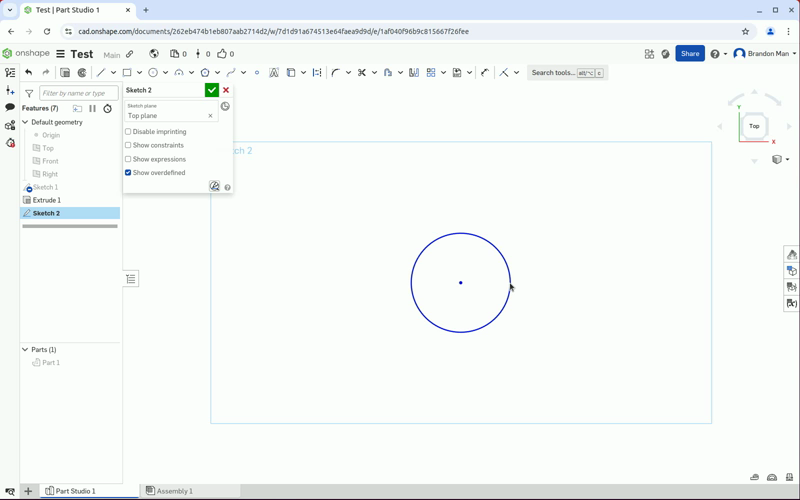
key_down(shift)
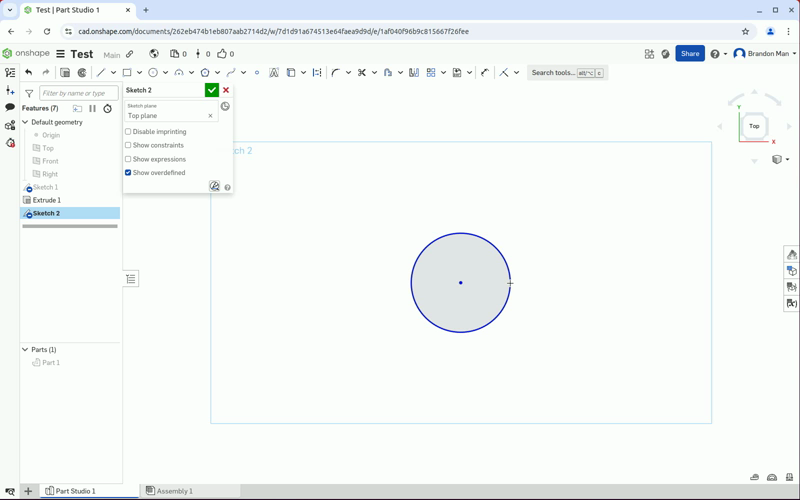
mouse_move(460, 282)
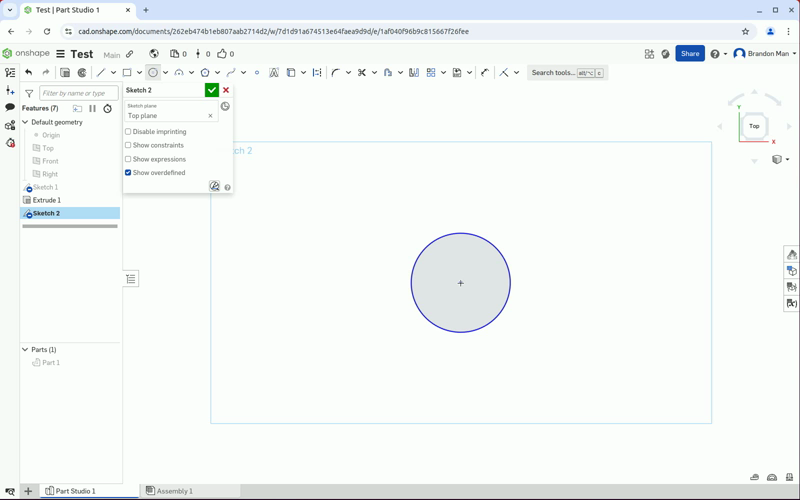
click(460, 282)
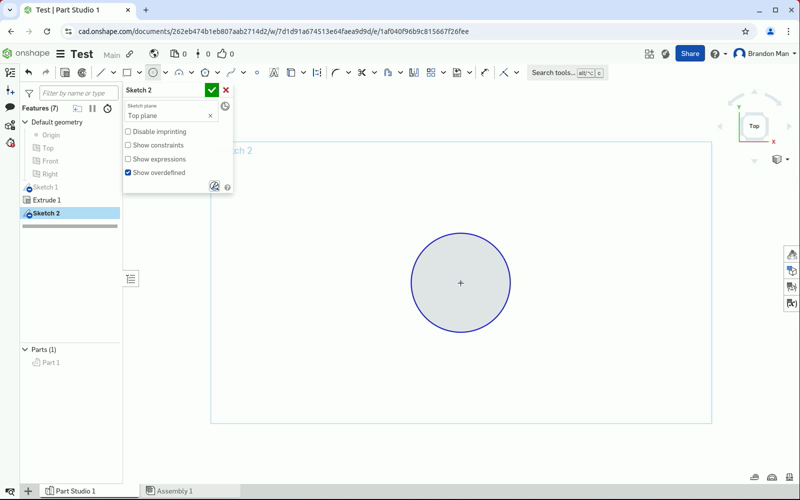
key_up(shift)
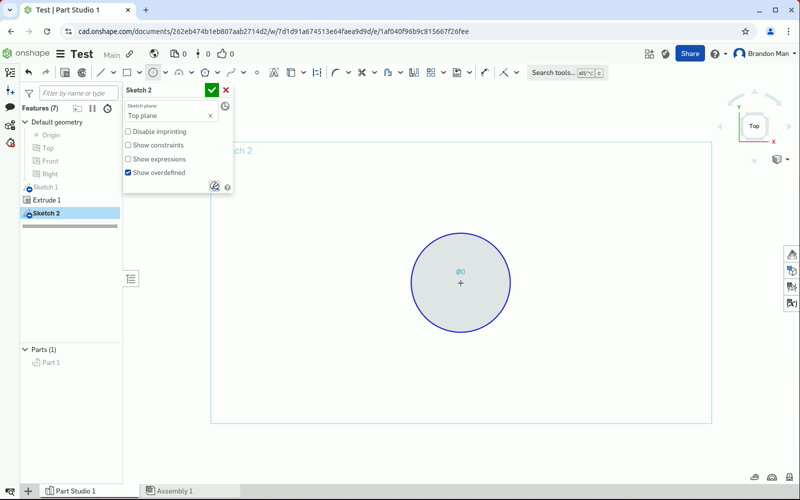
mouse_move(501, 282)
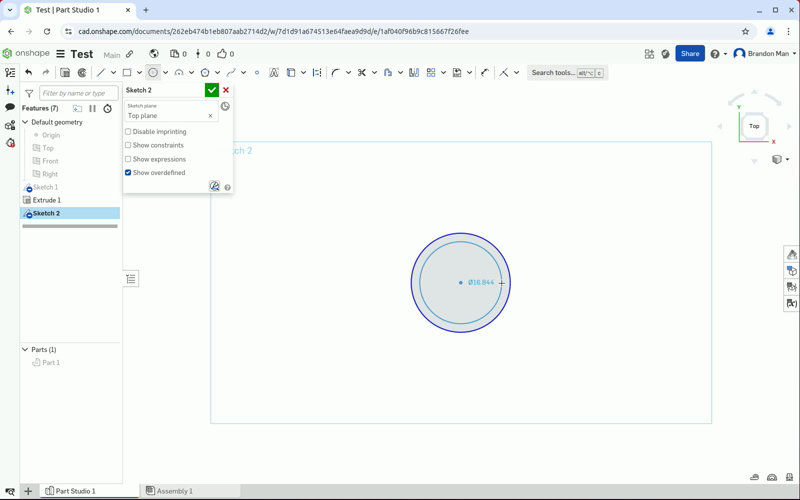
click(501, 282)
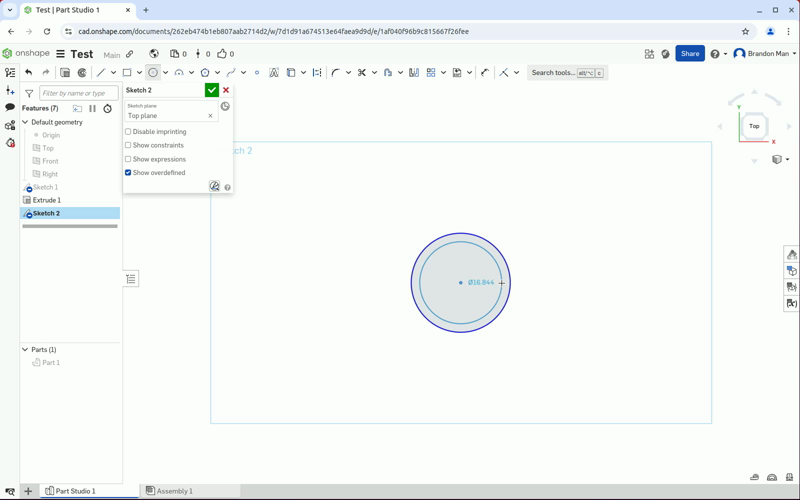
key(esc)
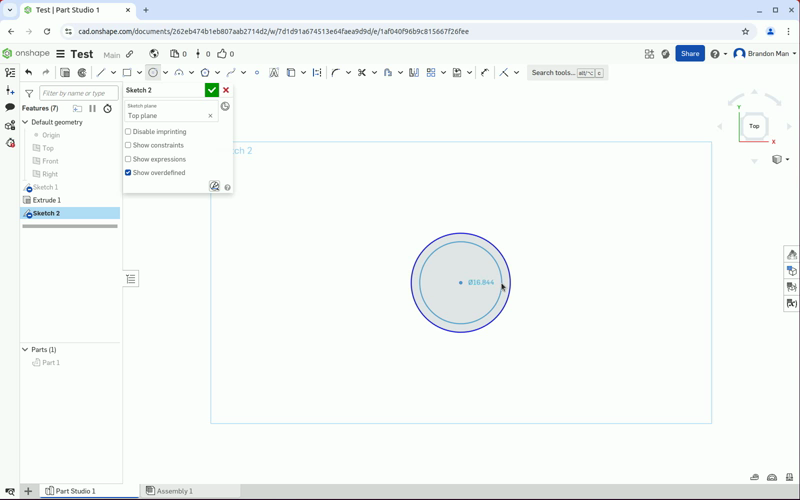
mouse_move(419, 292)
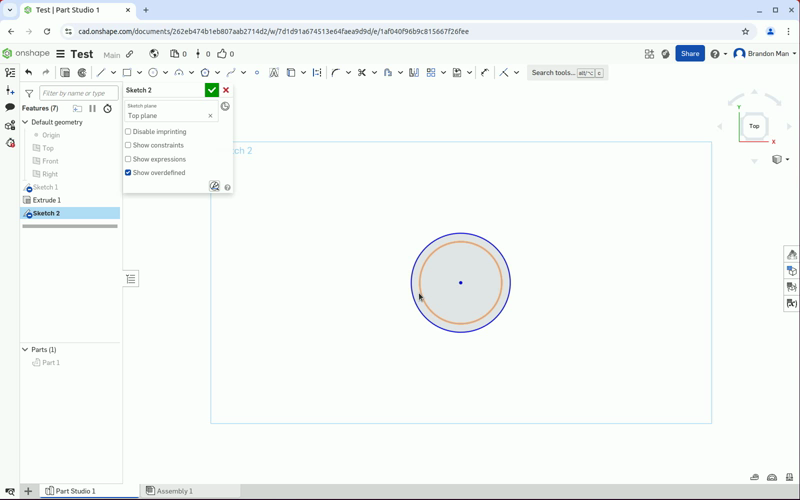
click(419, 292)
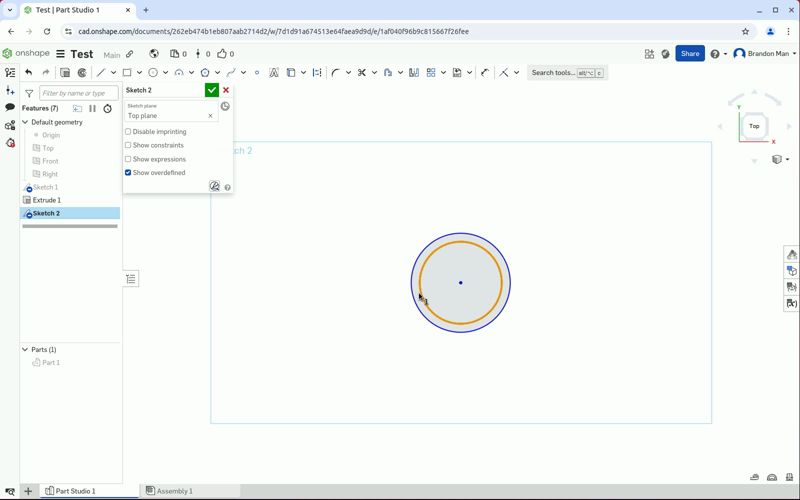
mouse_move(73, 352)
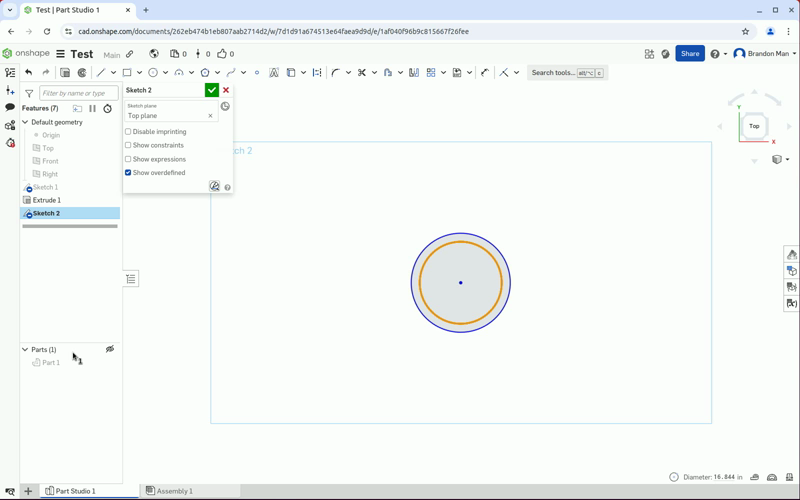
key(shift+y)
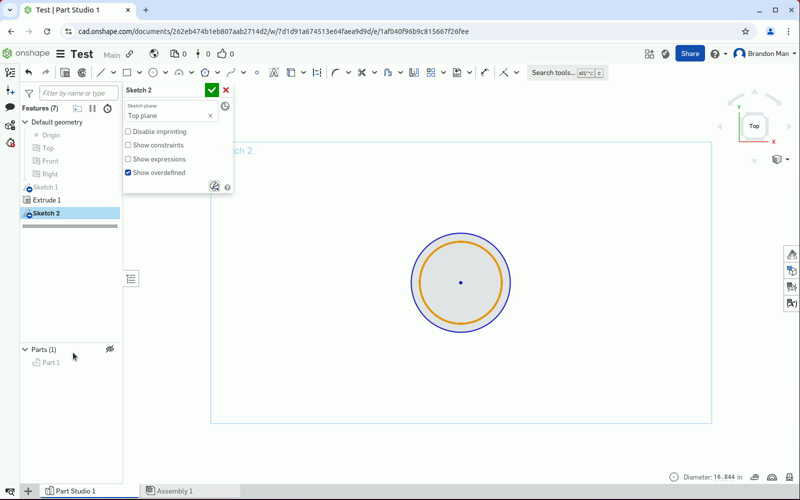
key(shift+e)
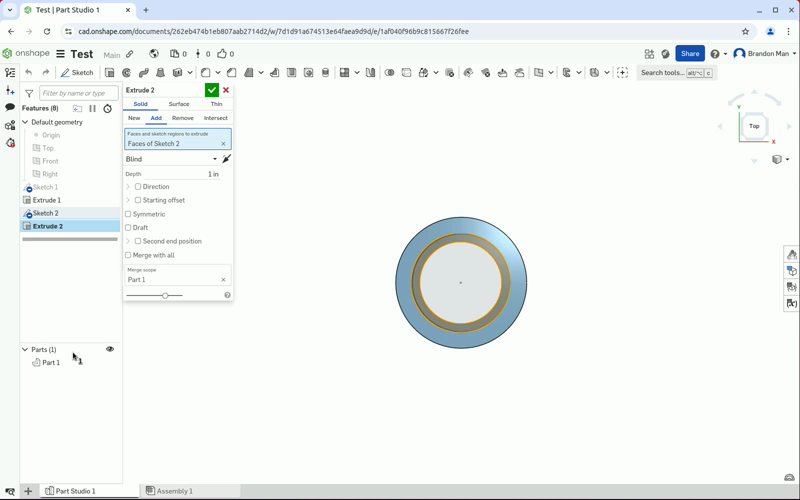
mouse_move(143, 106)
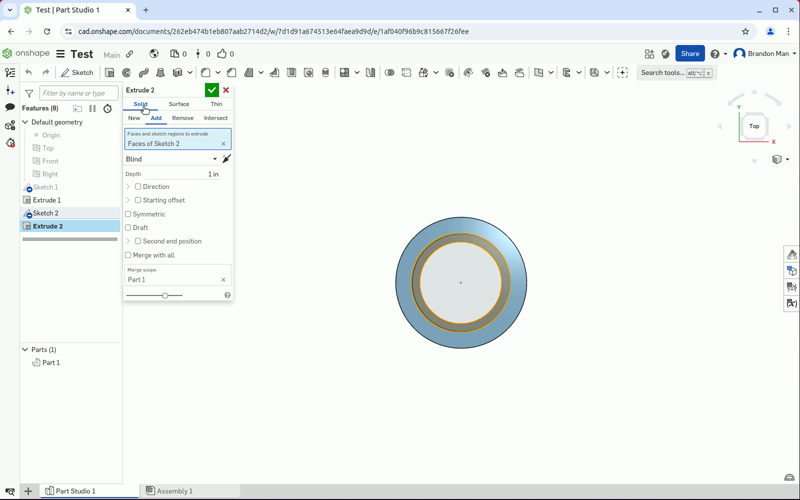
click(143, 106)
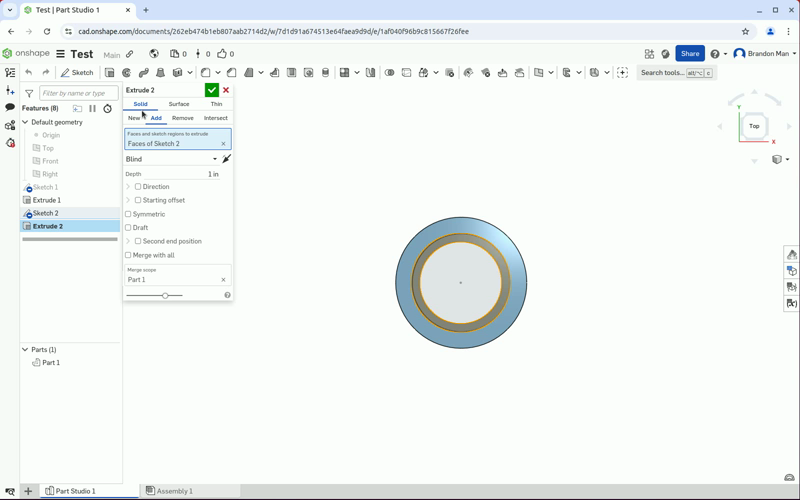
mouse_move(137, 120)
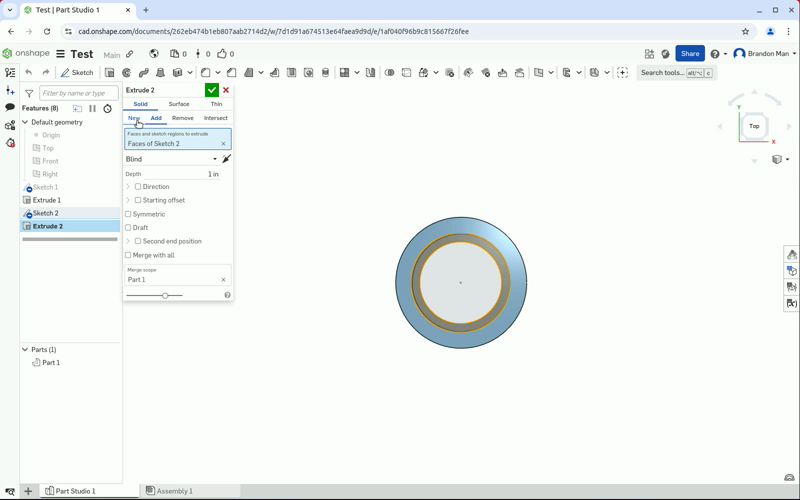
click(137, 120)
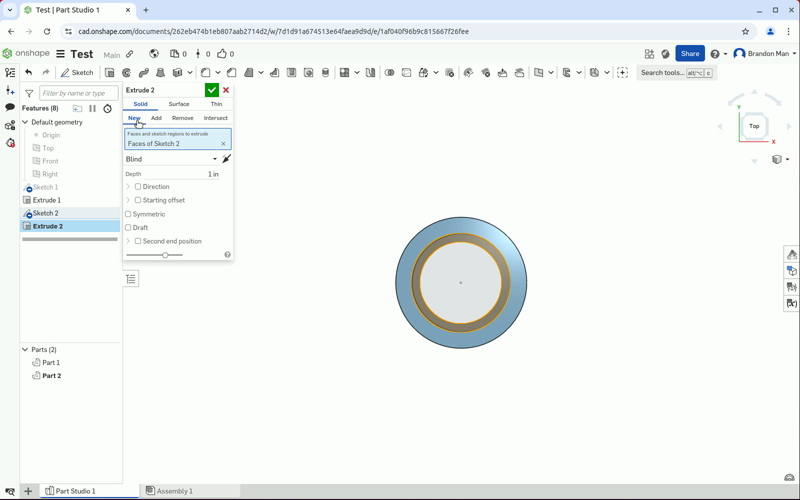
key(tab, 4)
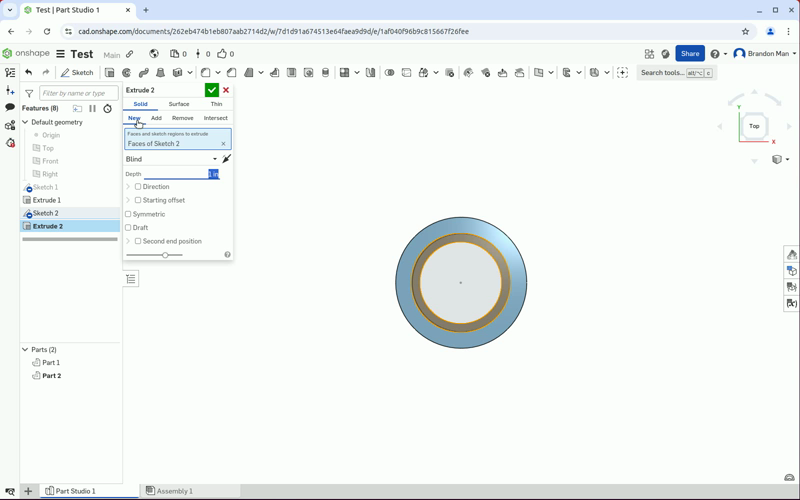
text(23.108)
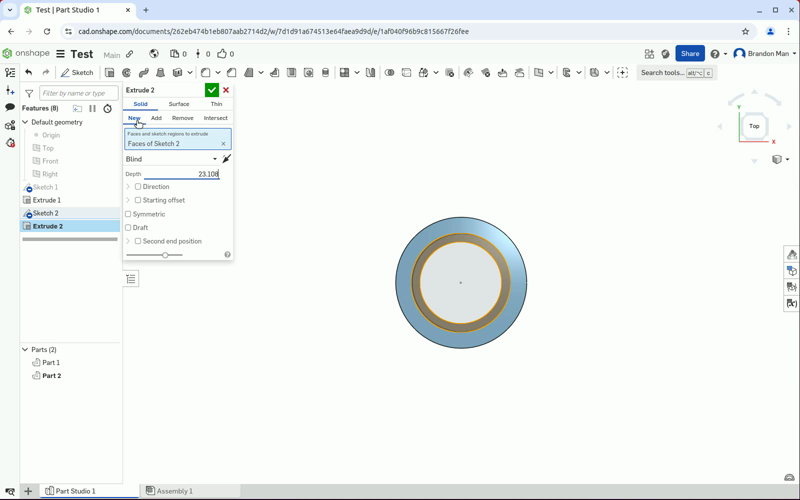
key(enter)
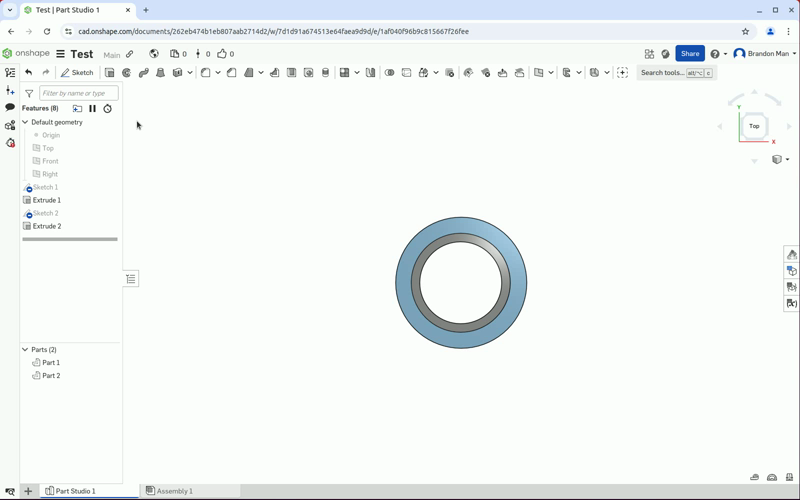
key(shift+h)
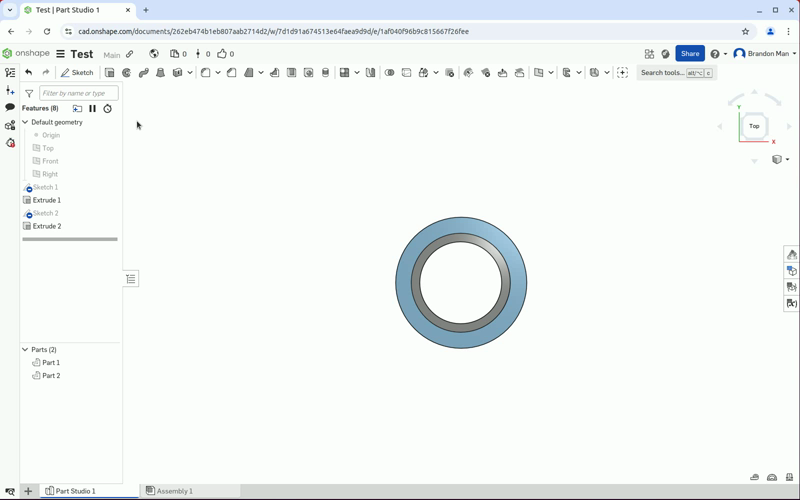
key(shift+h)
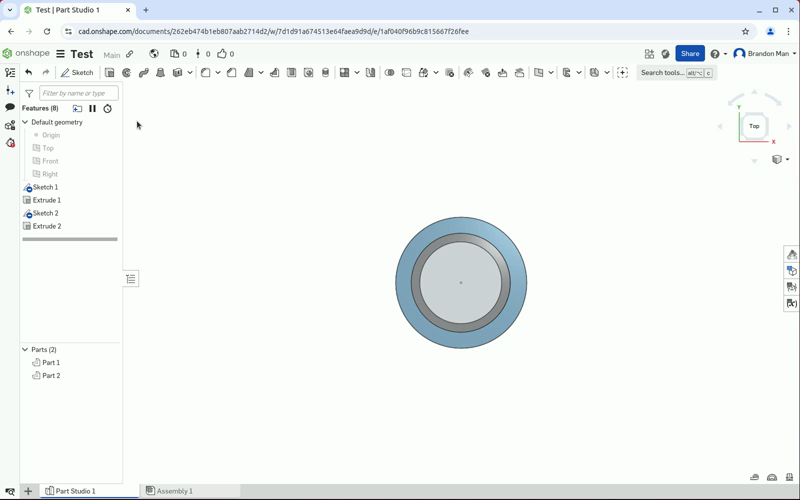
key(shift+7)
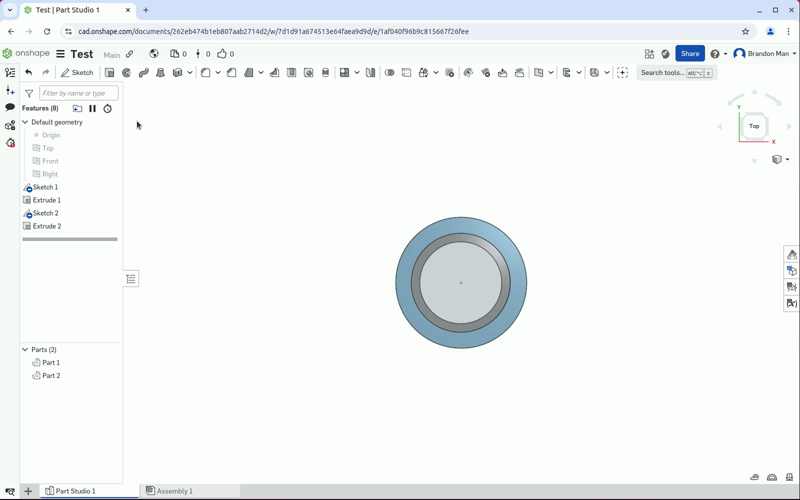
key(up, 3)
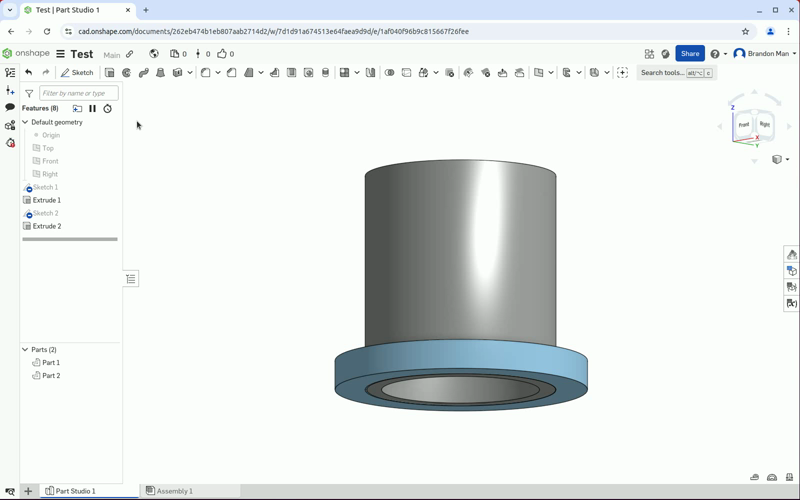
key(left, 3)
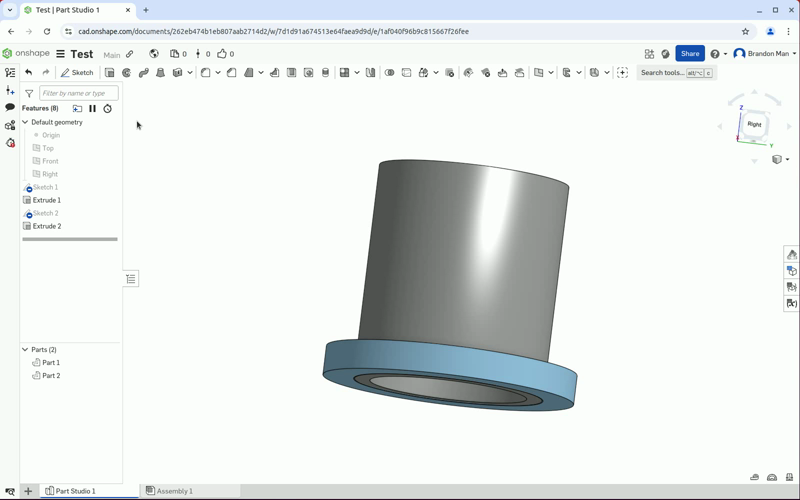
key(right, 3)
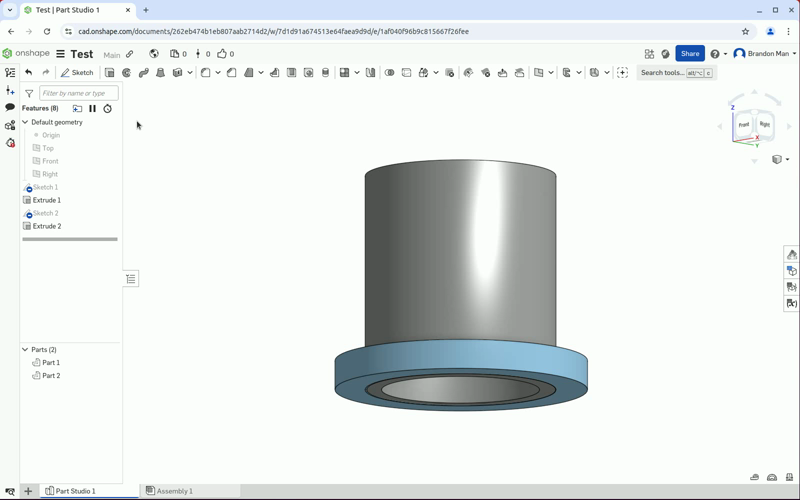
key(down, 3)
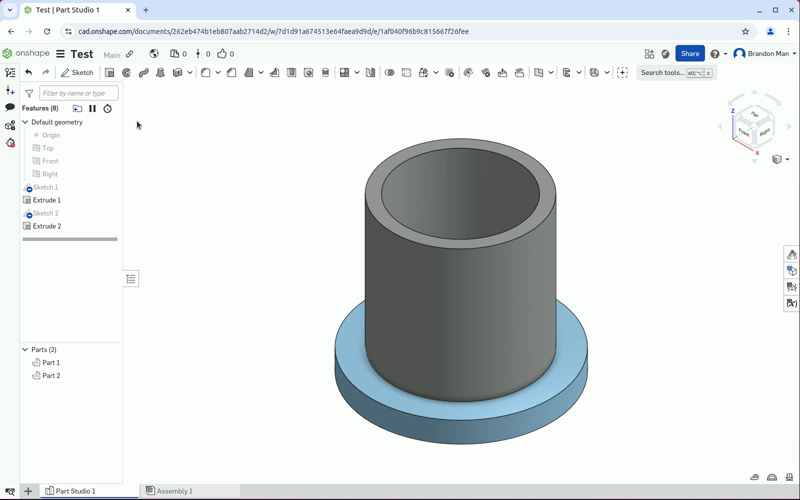
mouse_move(73, 189)
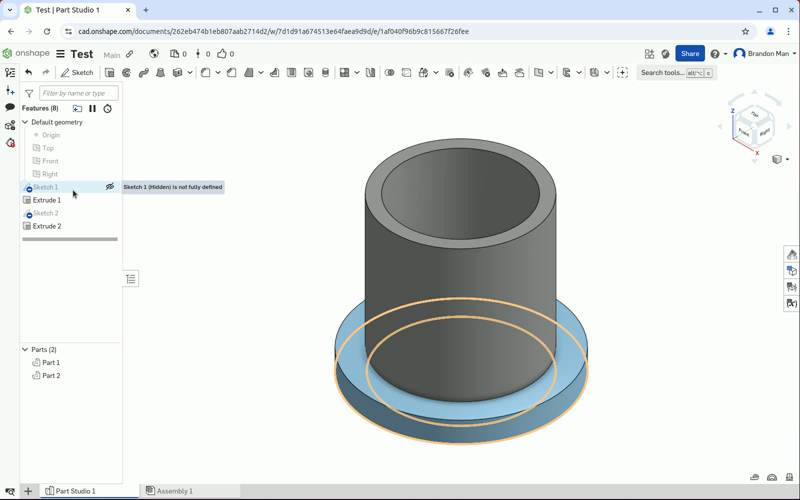
click(73, 189)